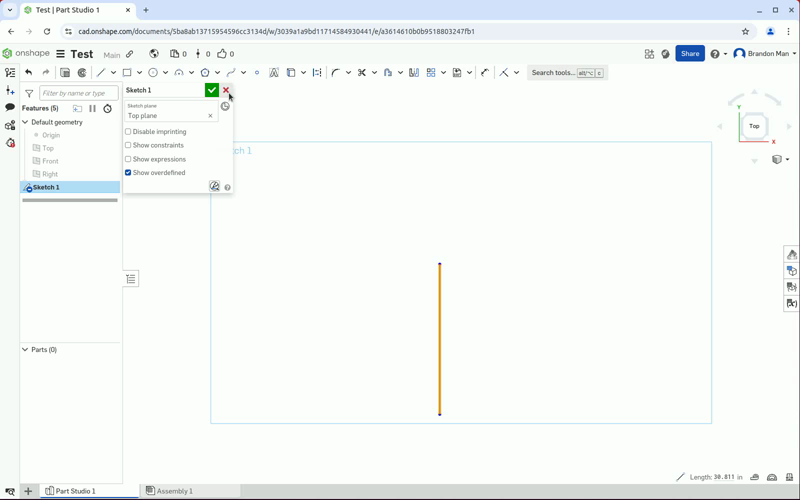
key(shift+h)
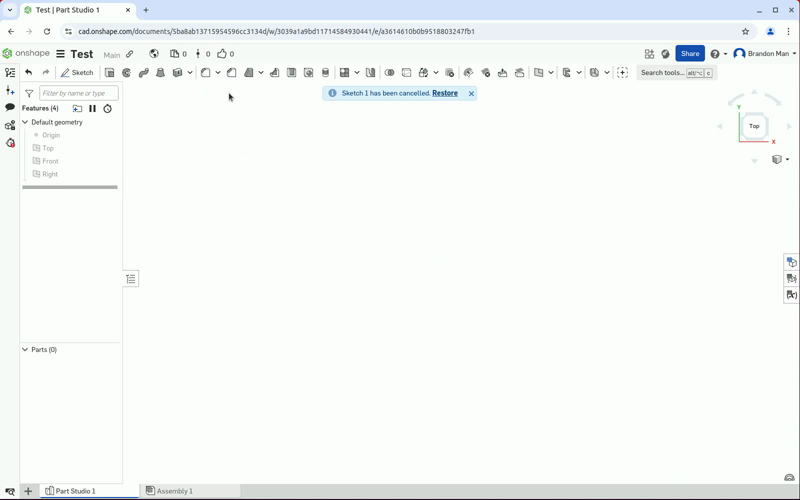
mouse_move(73, 352)
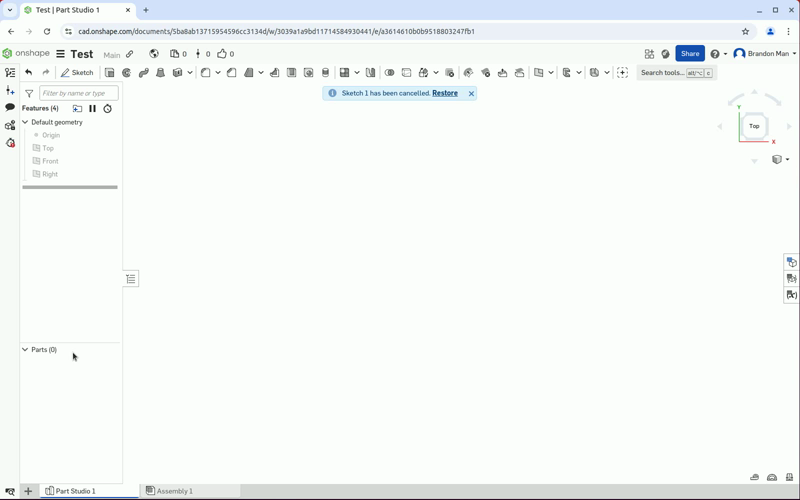
key(y)
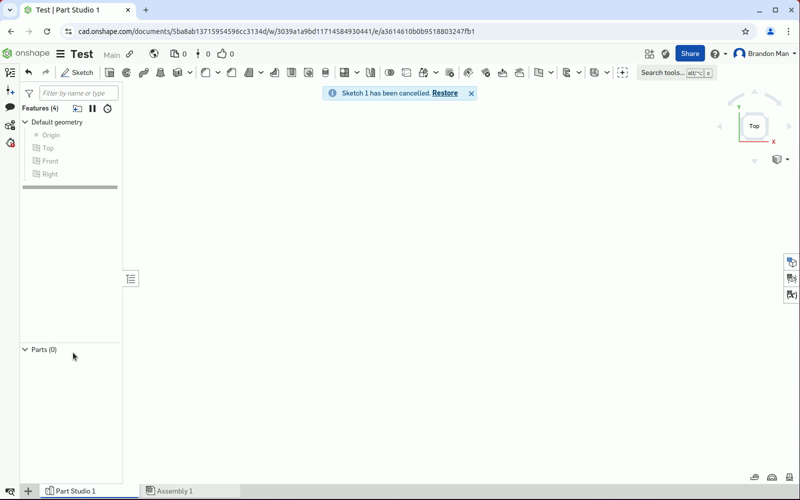
key(shift+p)
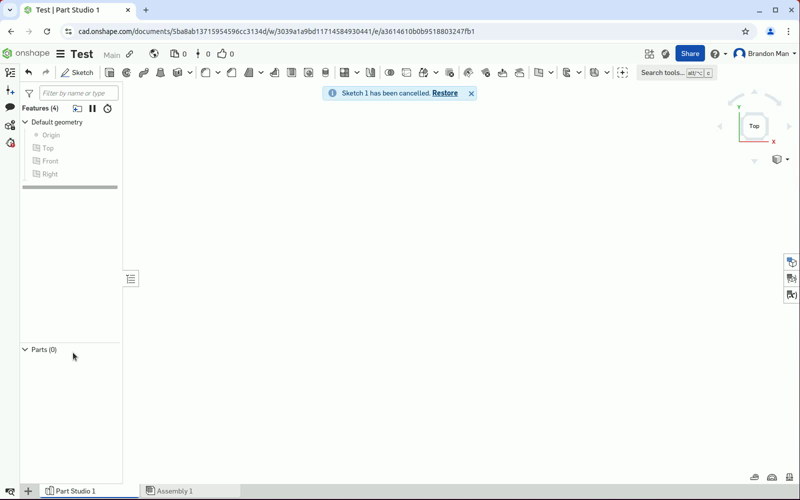
key(space)
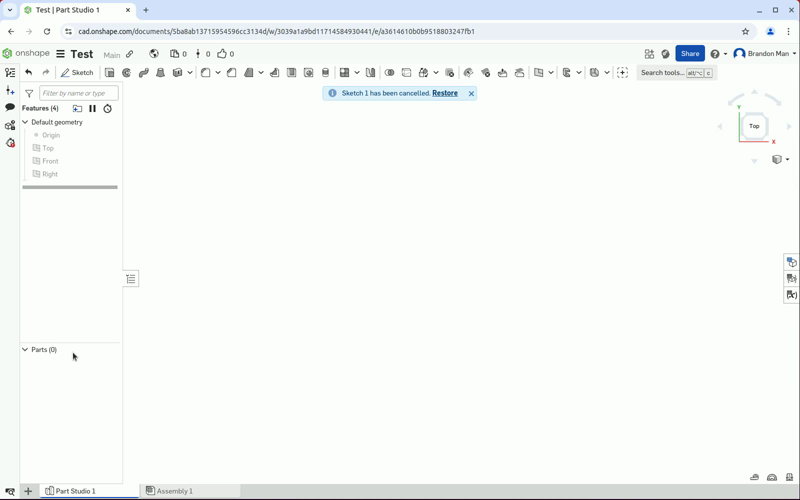
key_down(shift)
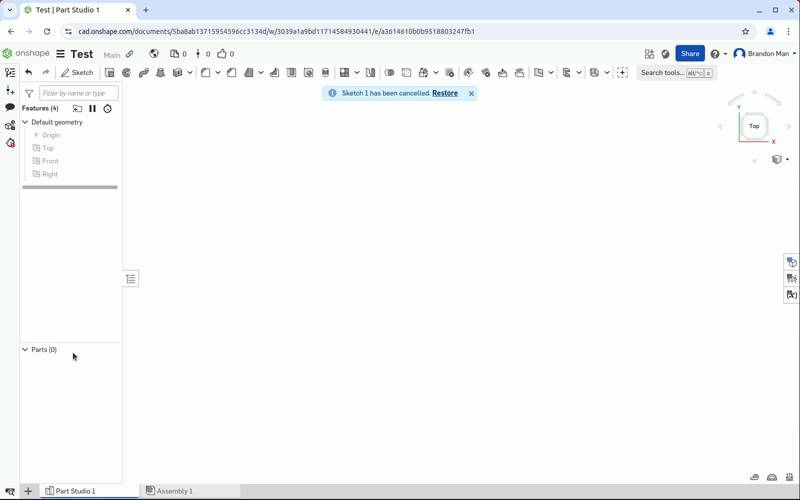
key(up)
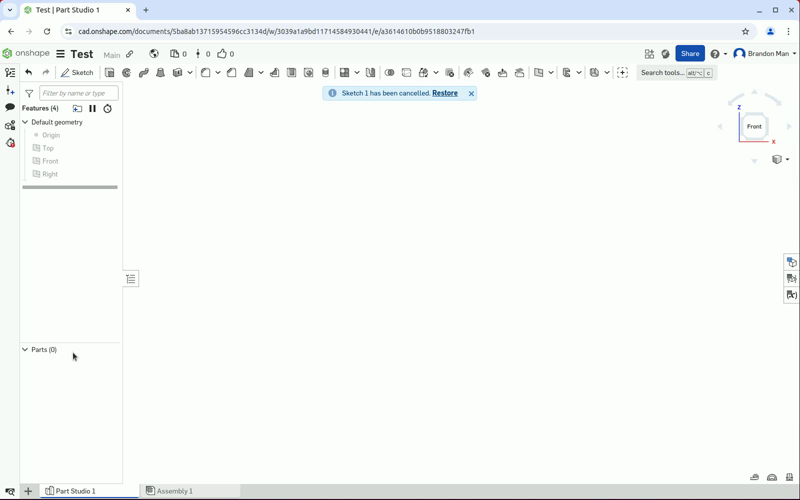
key_up(shift)
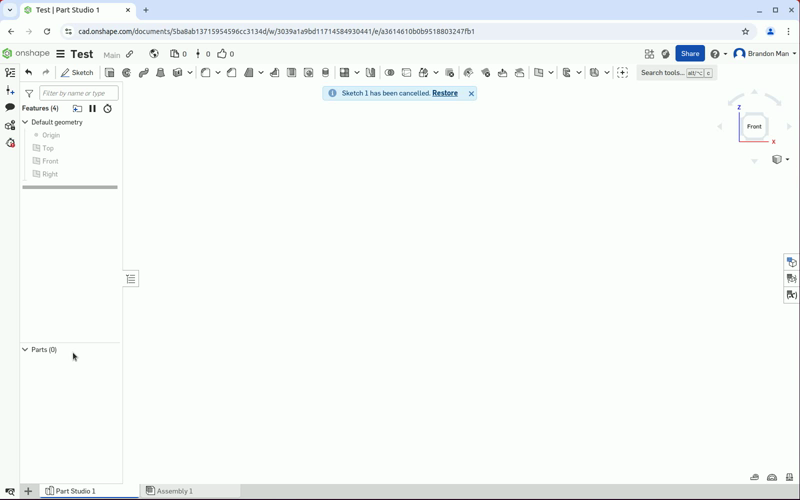
mouse_move(73, 352)
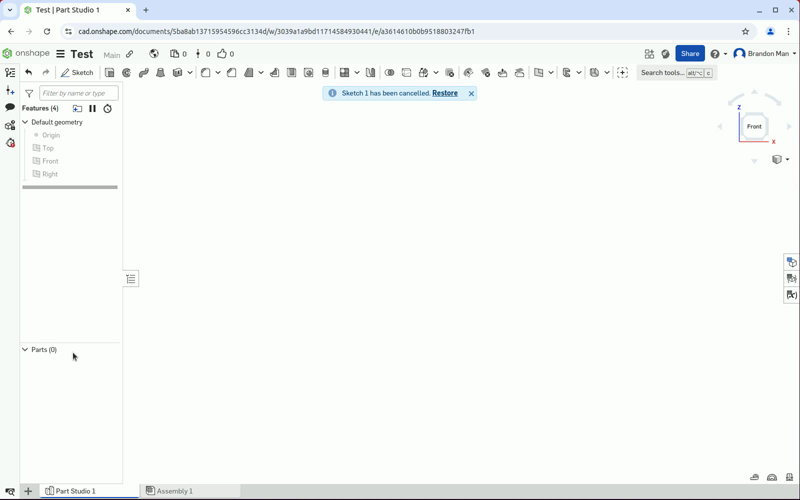
key(shift+y)
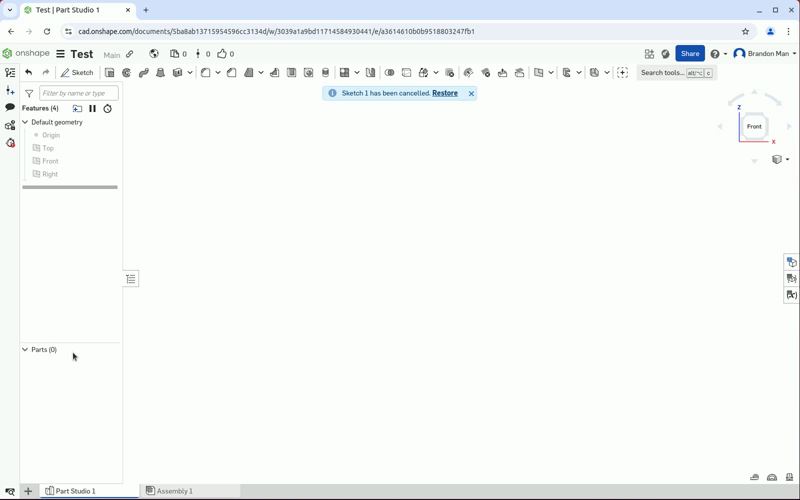
key(shift+s)
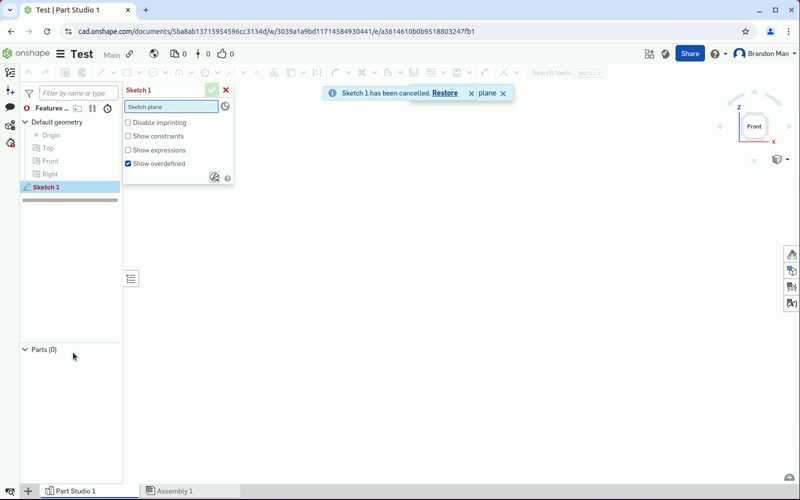
mouse_move(73, 163)
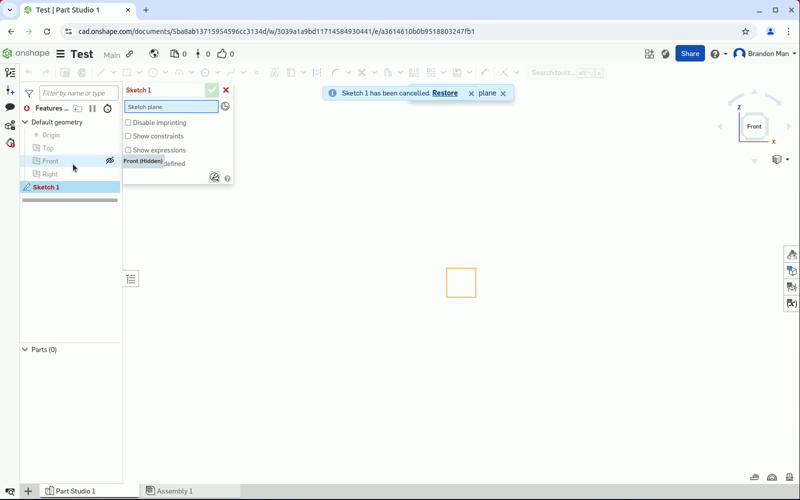
click(73, 163)
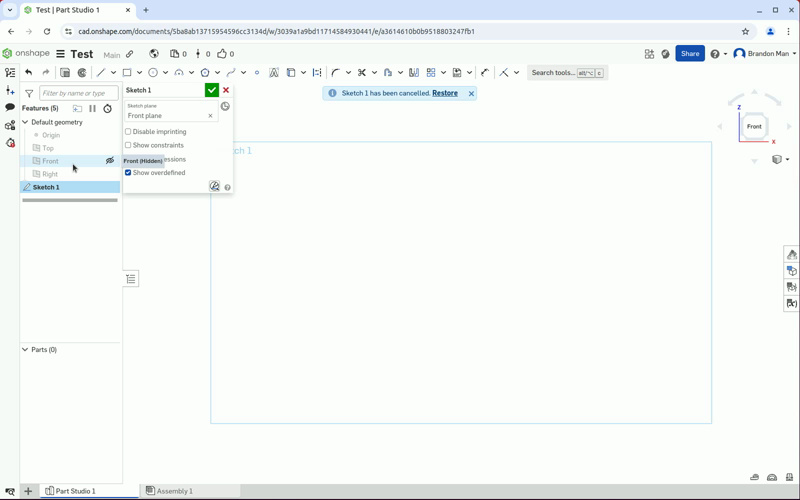
mouse_move(73, 352)
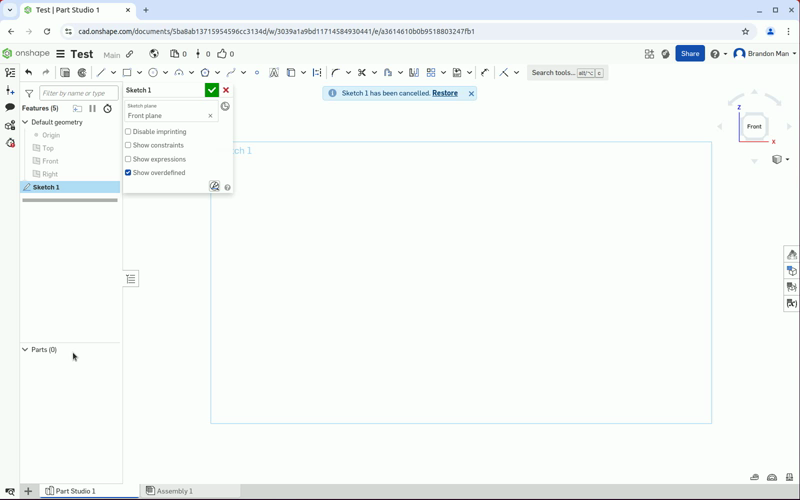
key(y)
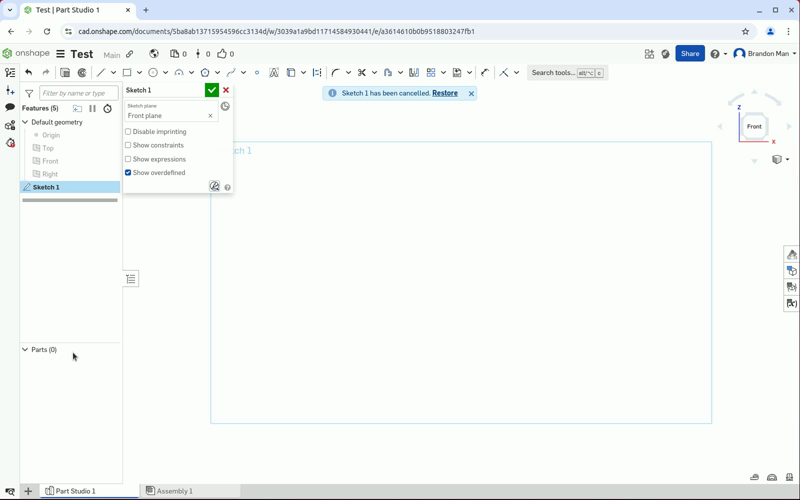
key(c)
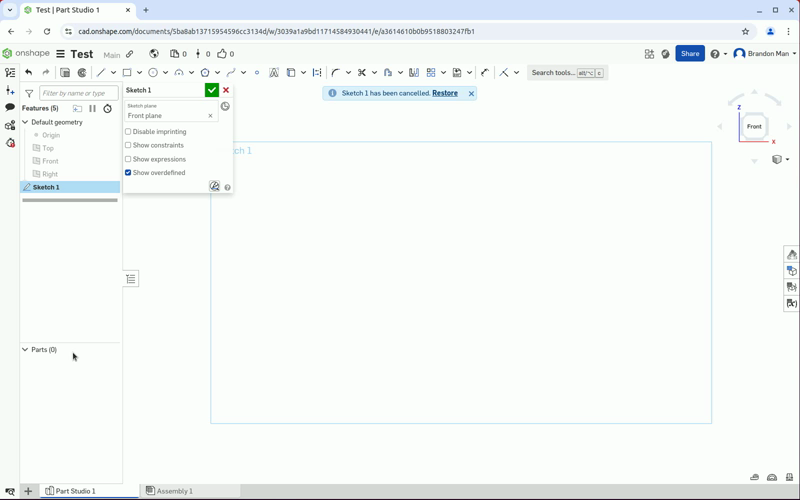
key_down(shift)
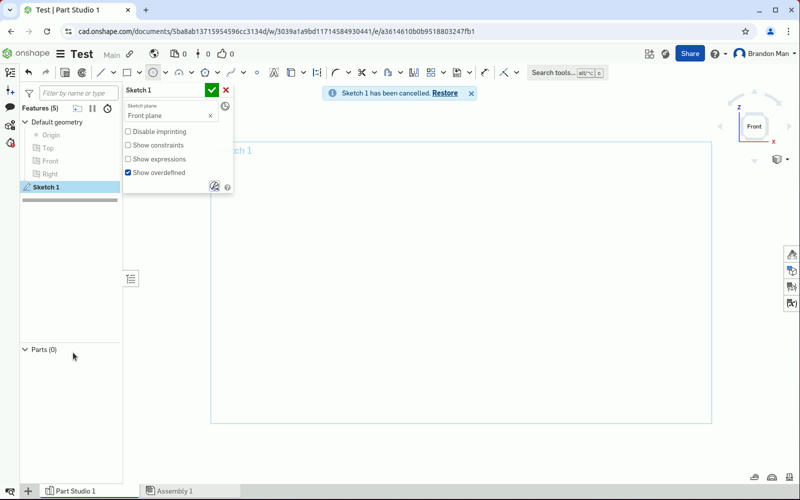
mouse_move(460, 282)
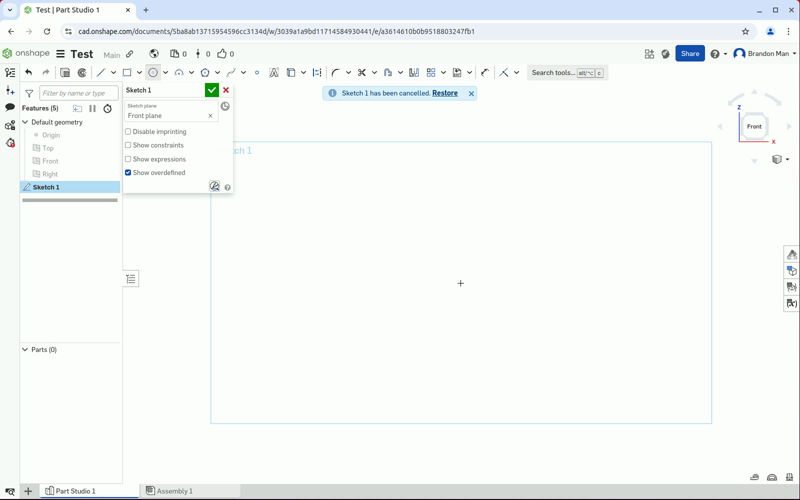
click(460, 282)
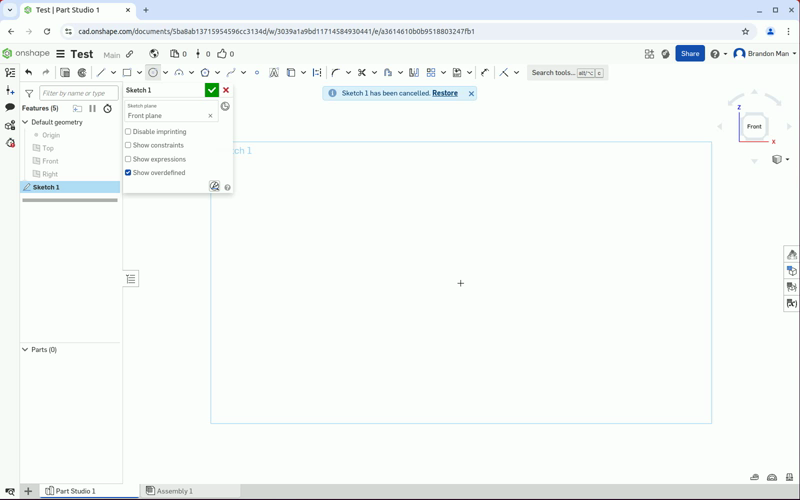
key_up(shift)
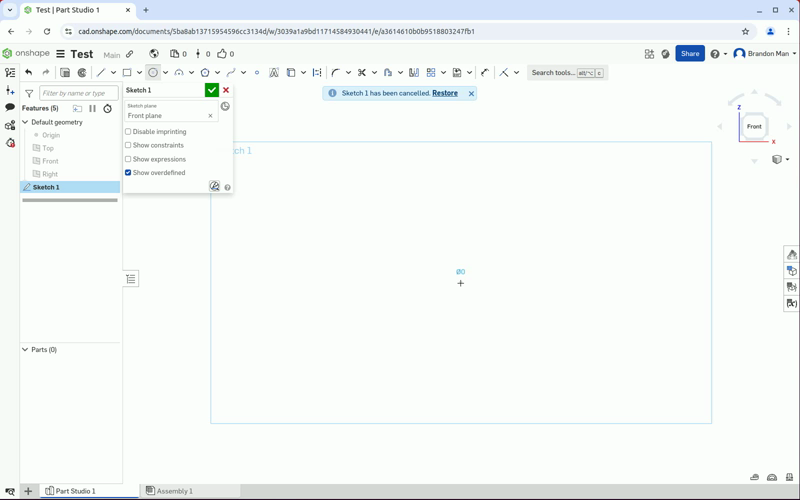
mouse_move(500, 282)
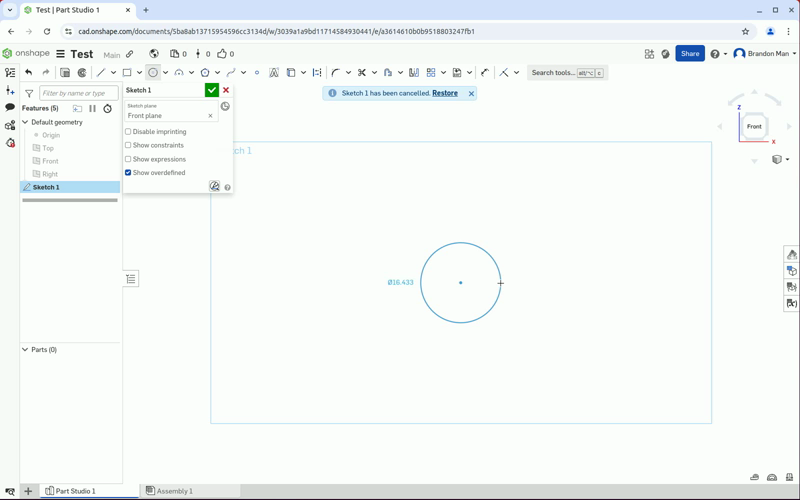
click(500, 282)
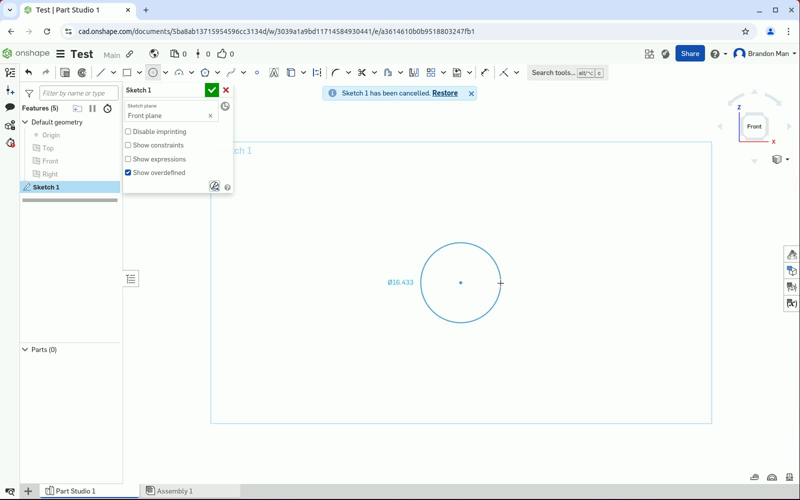
key(esc)
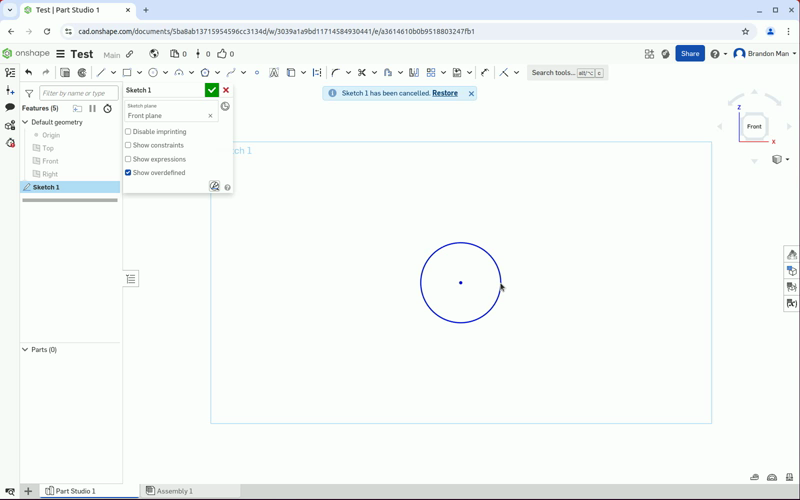
mouse_move(472, 296)
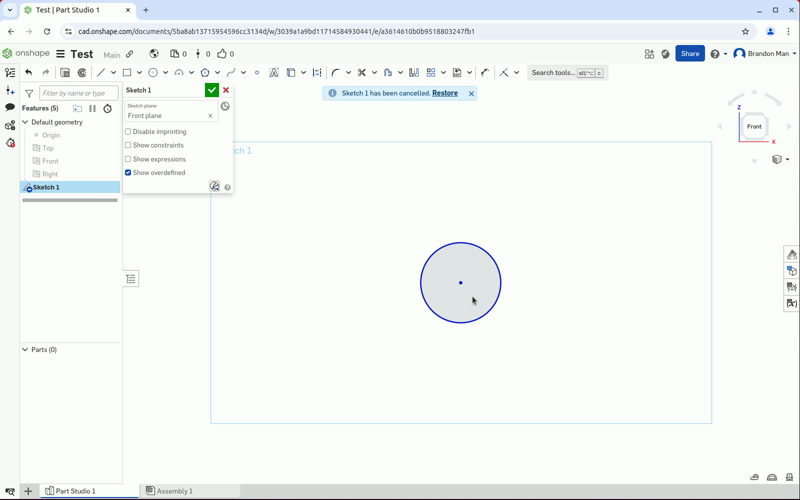
click(472, 296)
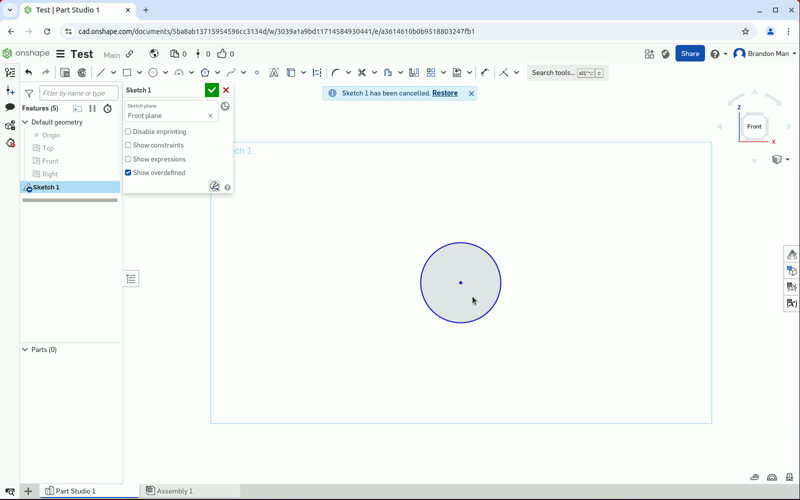
mouse_move(73, 352)
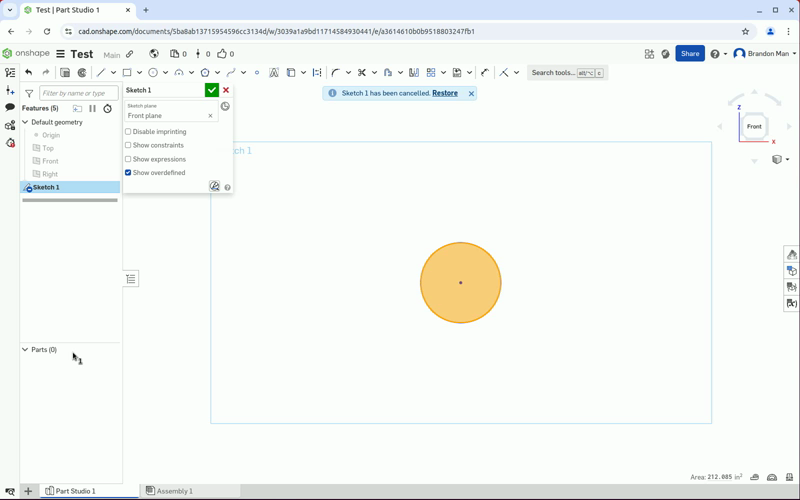
key(shift+y)
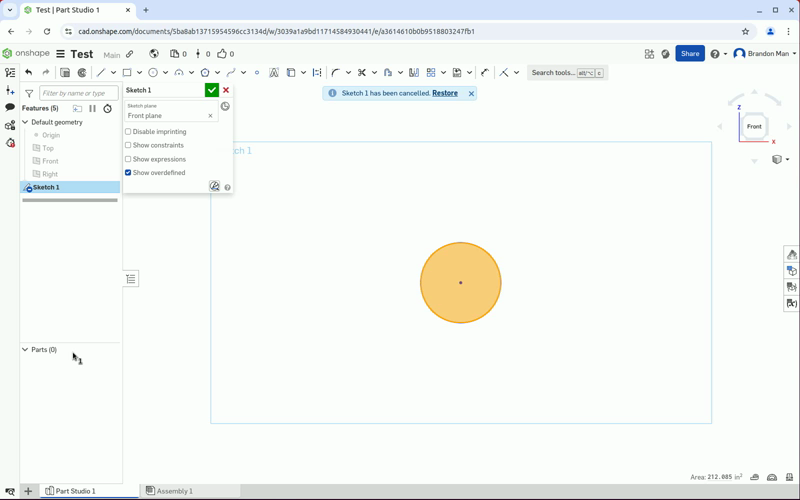
key(shift+e)
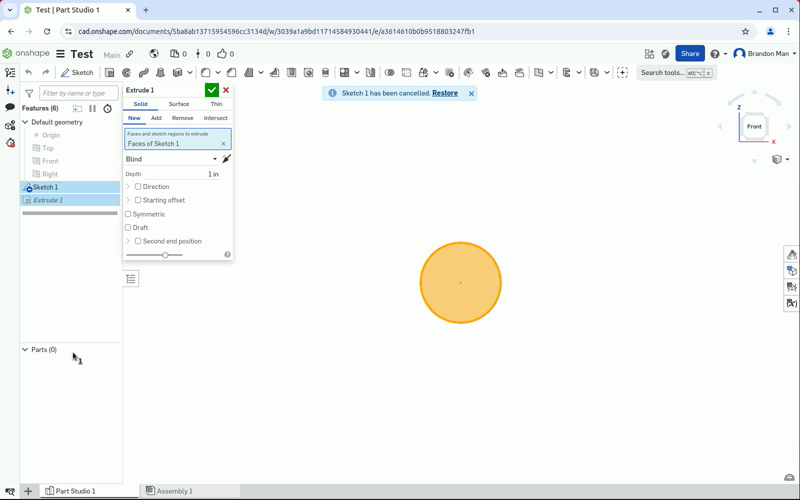
mouse_move(143, 106)
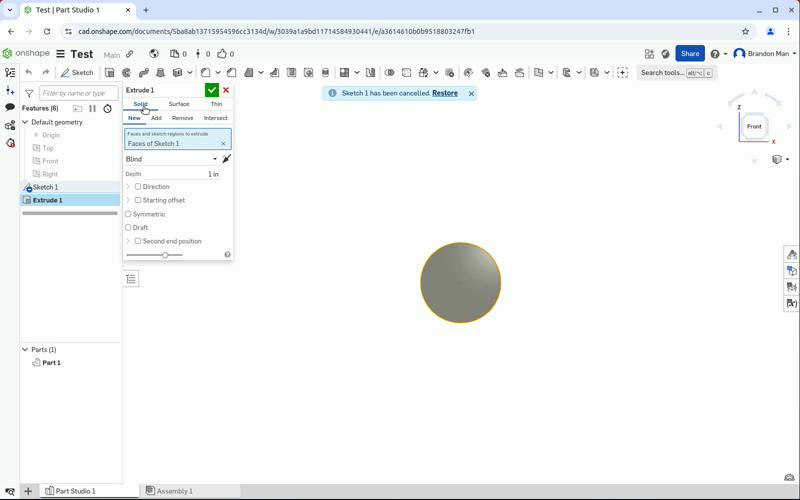
click(143, 106)
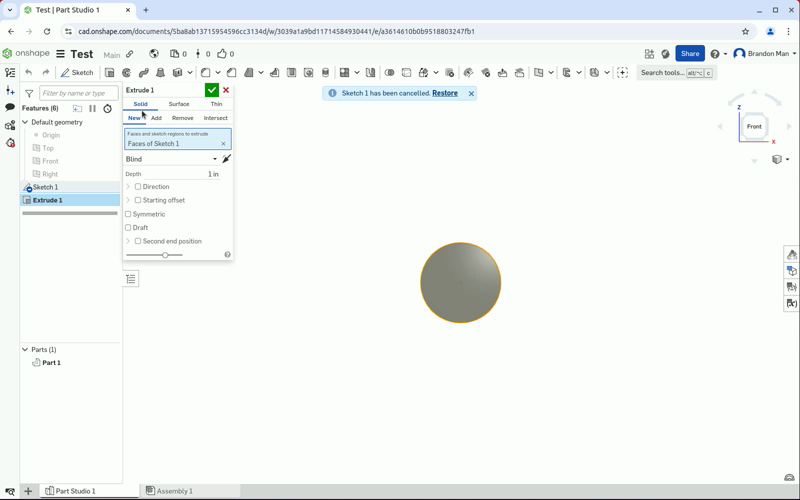
mouse_move(137, 120)
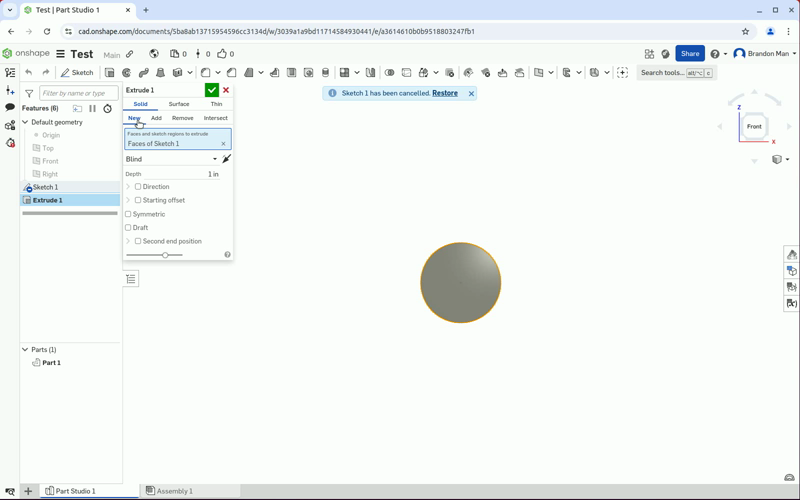
click(137, 120)
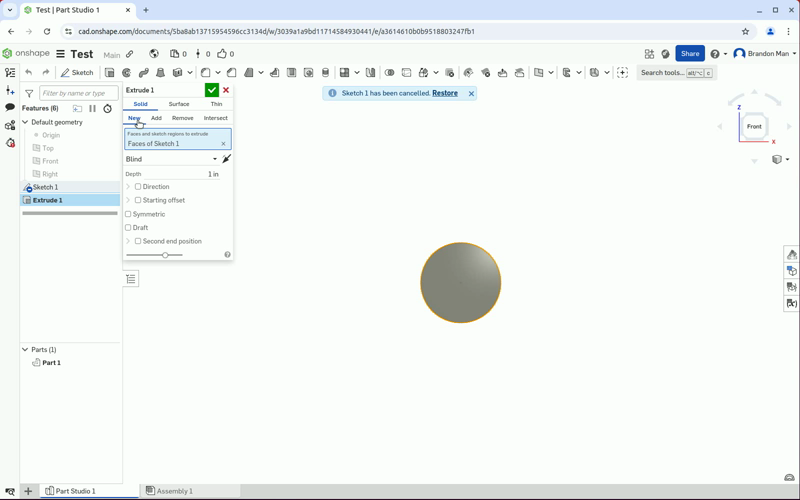
key(tab, 4)
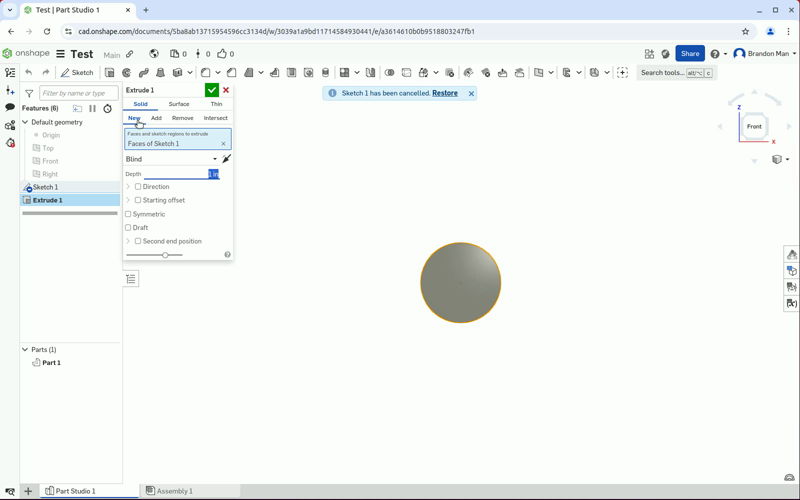
text(23.108)
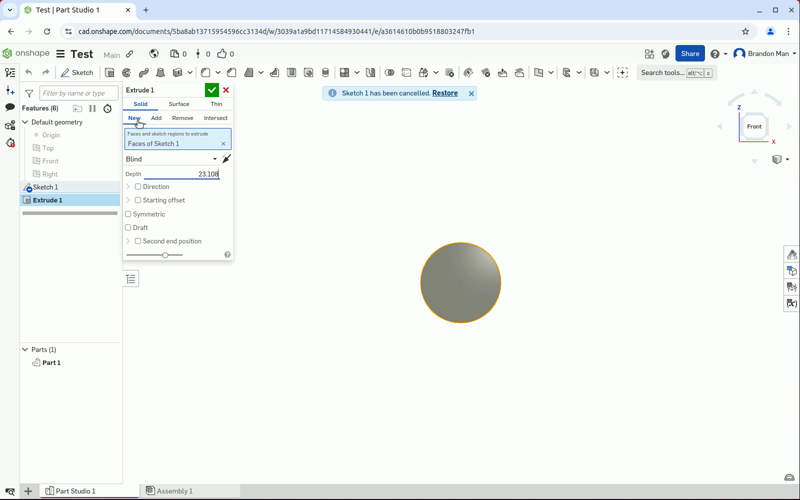
key(enter)
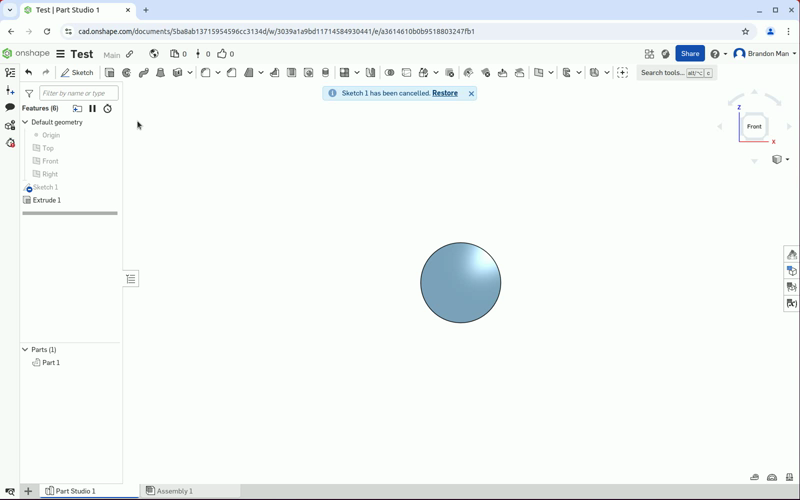
key(shift+h)
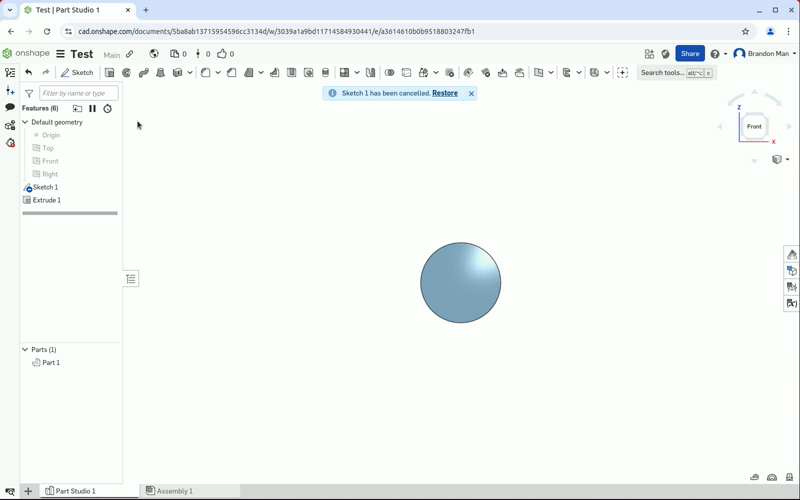
key(shift+h)
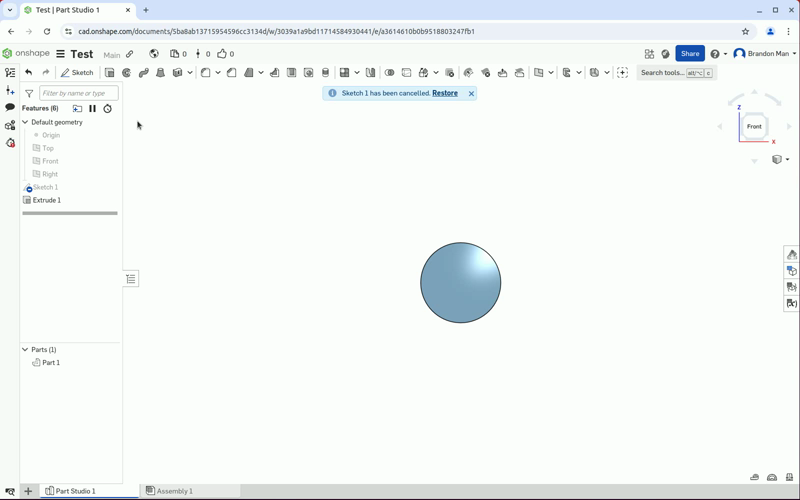
mouse_move(73, 189)
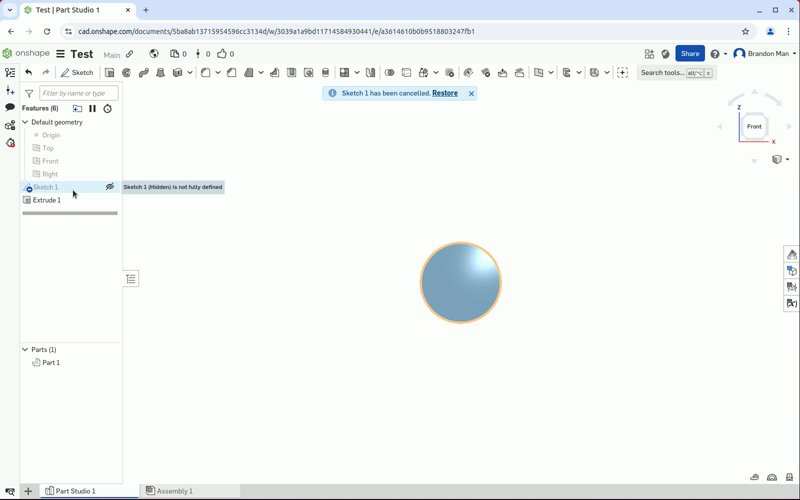
click(73, 189)
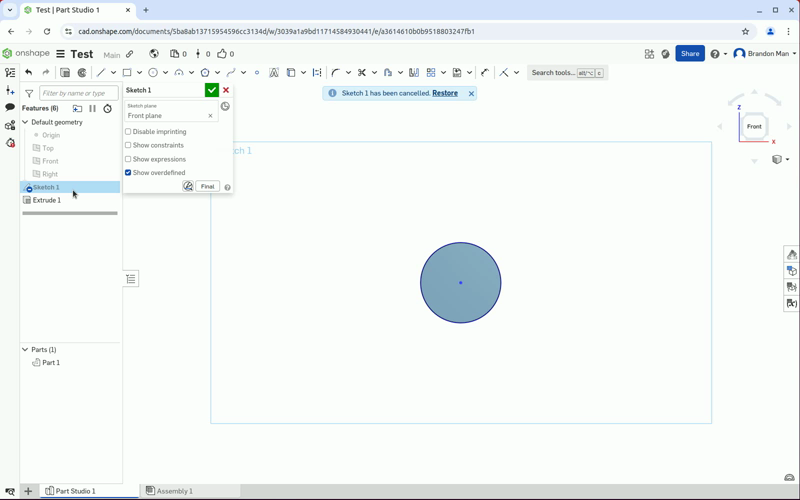
mouse_move(229, 92)
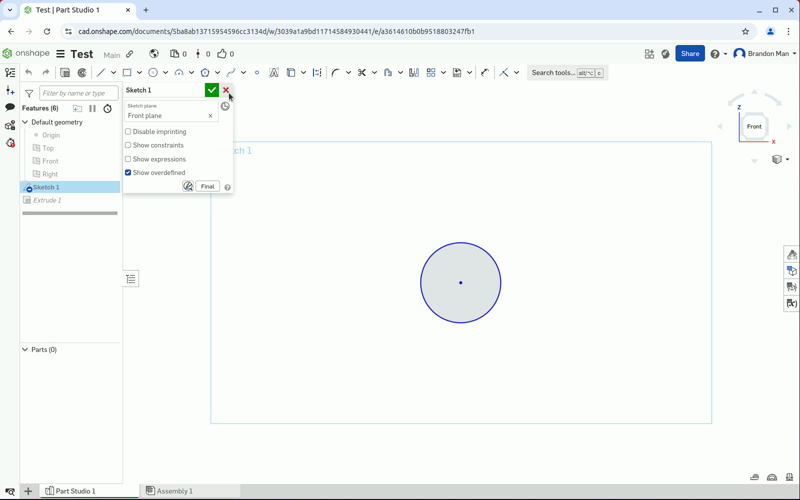
click(229, 92)
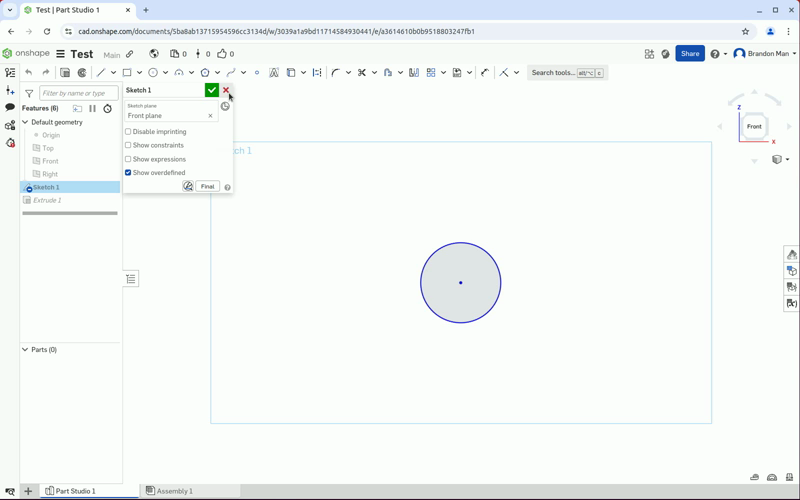
key(shift+s)
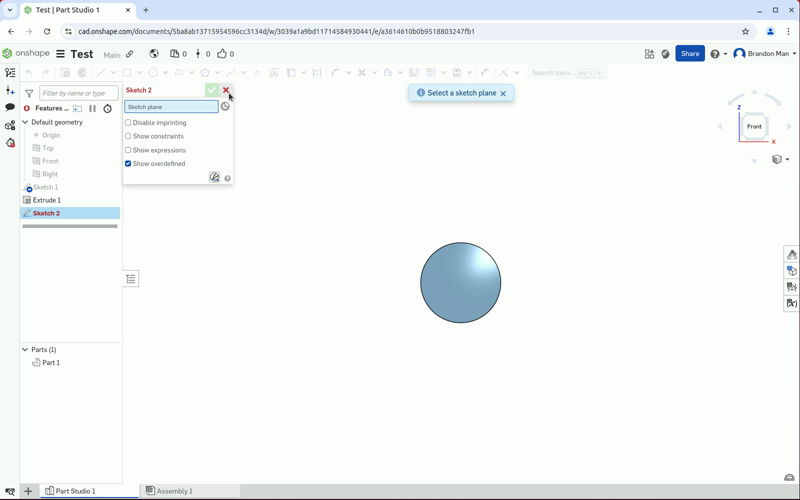
mouse_move(73, 163)
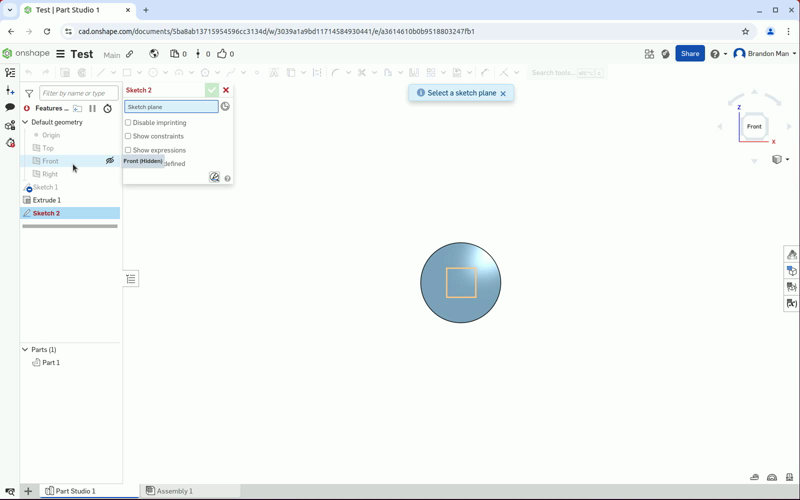
click(73, 163)
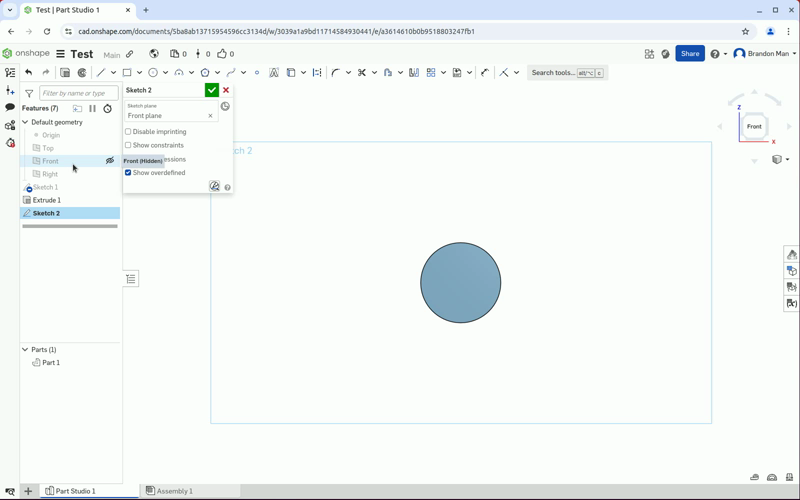
mouse_move(73, 352)
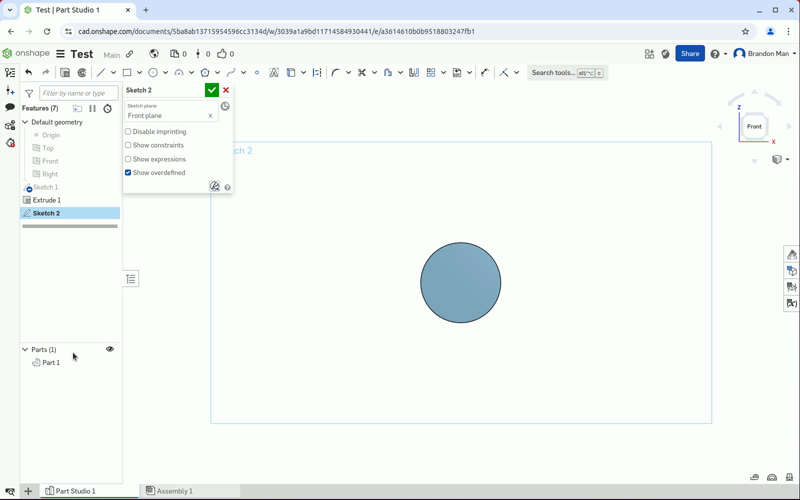
key(y)
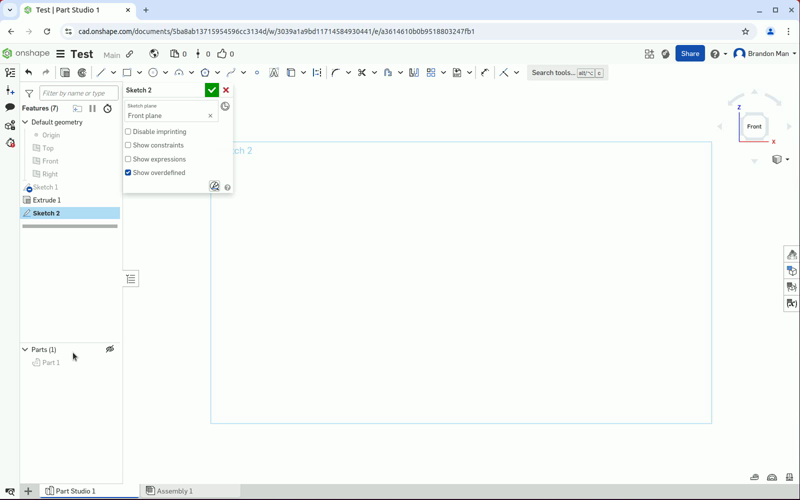
key(c)
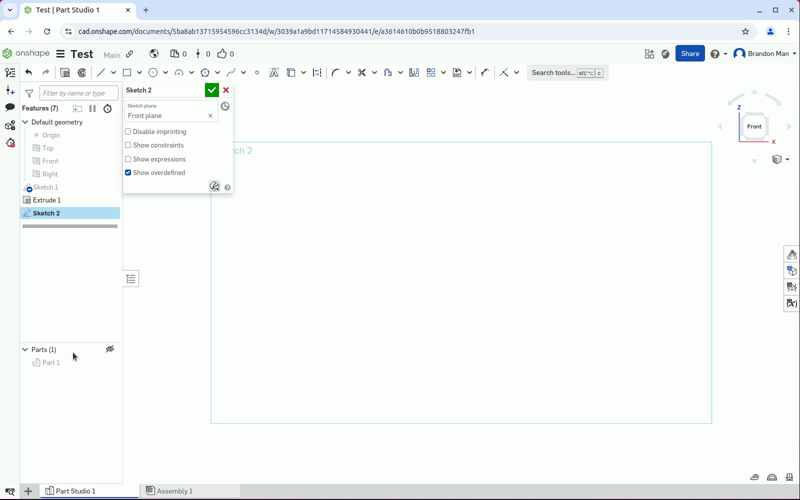
key_down(shift)
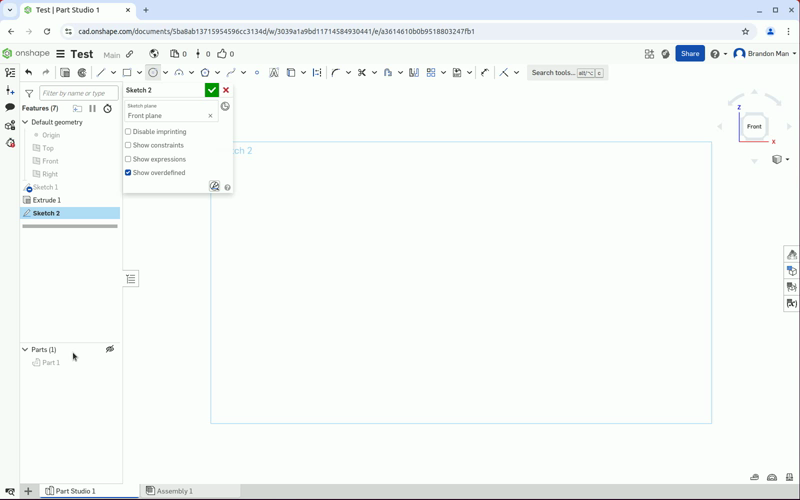
mouse_move(460, 282)
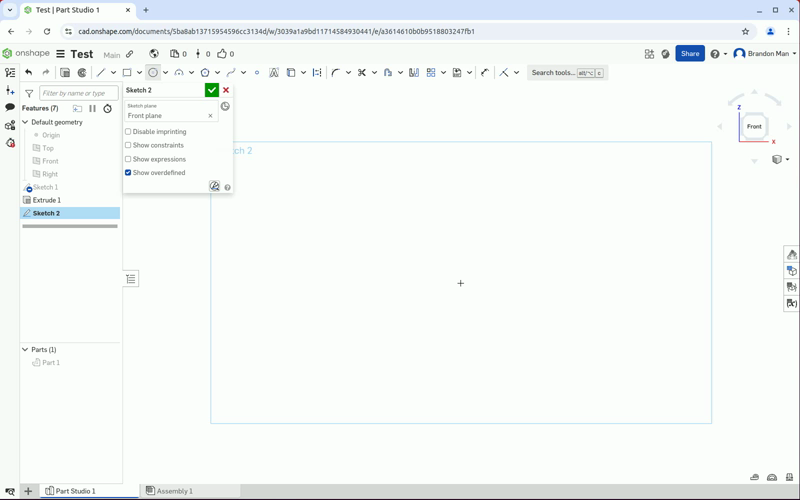
click(460, 282)
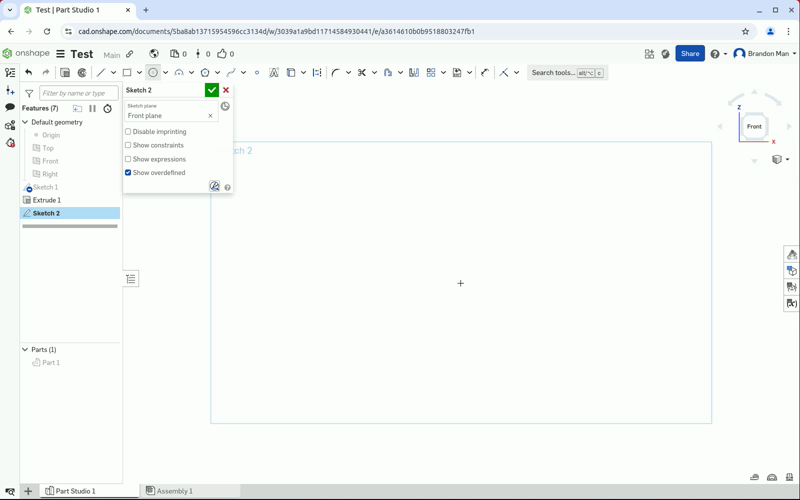
key_up(shift)
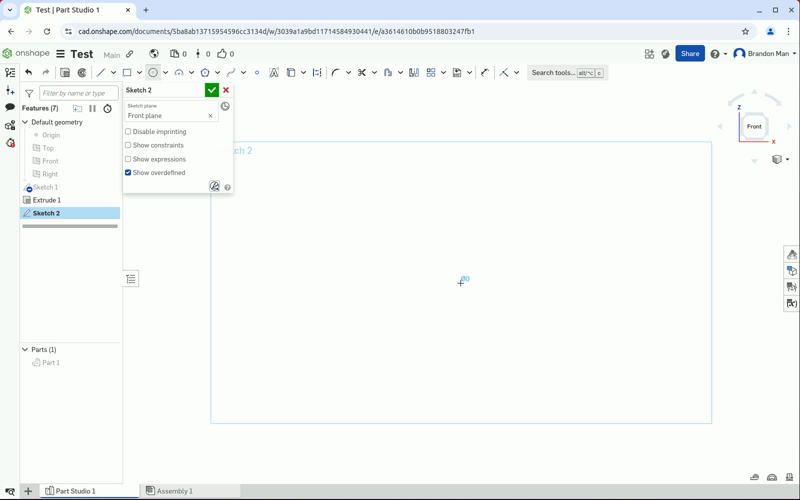
mouse_move(500, 282)
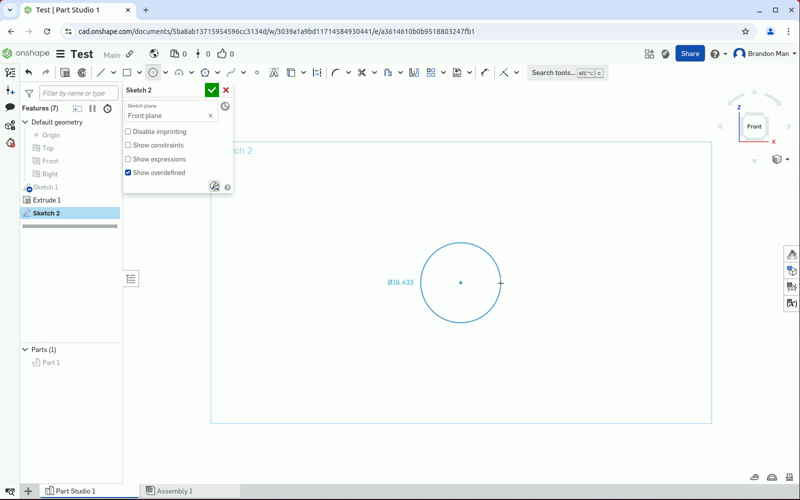
click(500, 282)
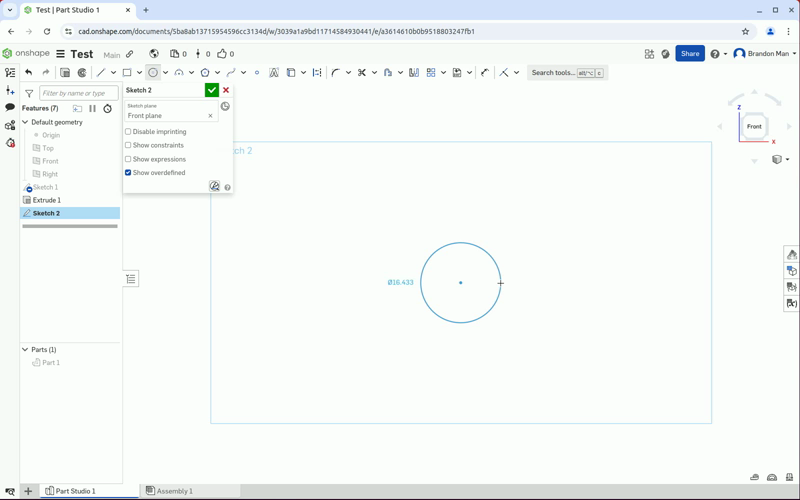
key(esc)
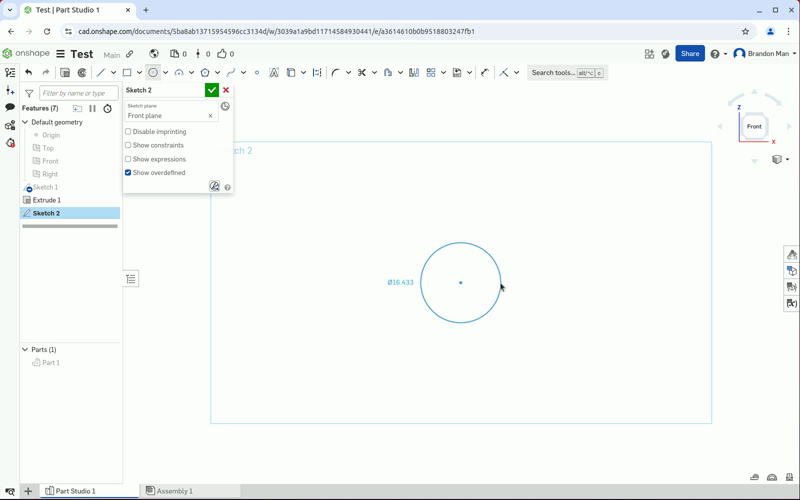
mouse_move(471, 291)
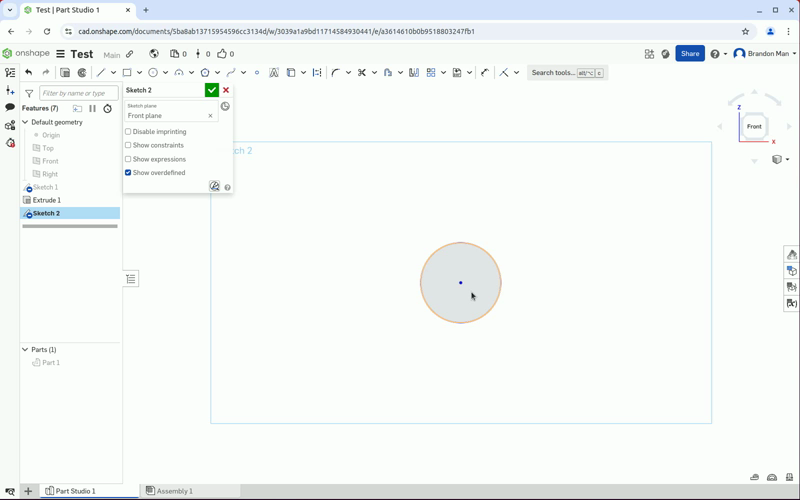
click(471, 291)
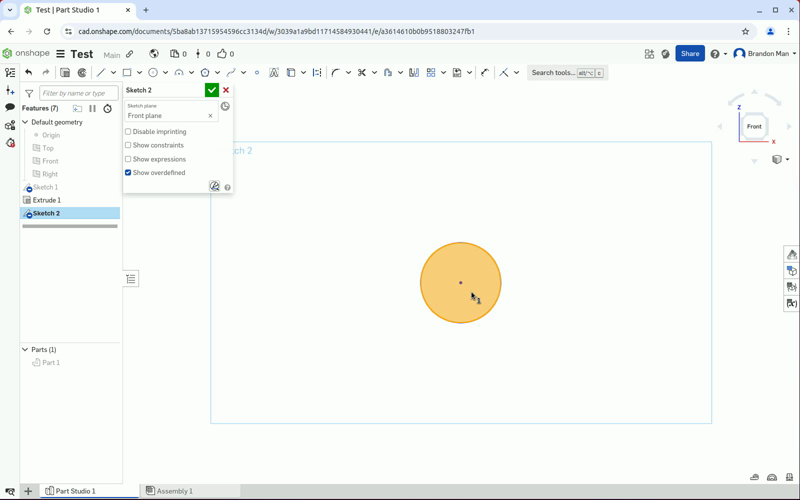
mouse_move(73, 352)
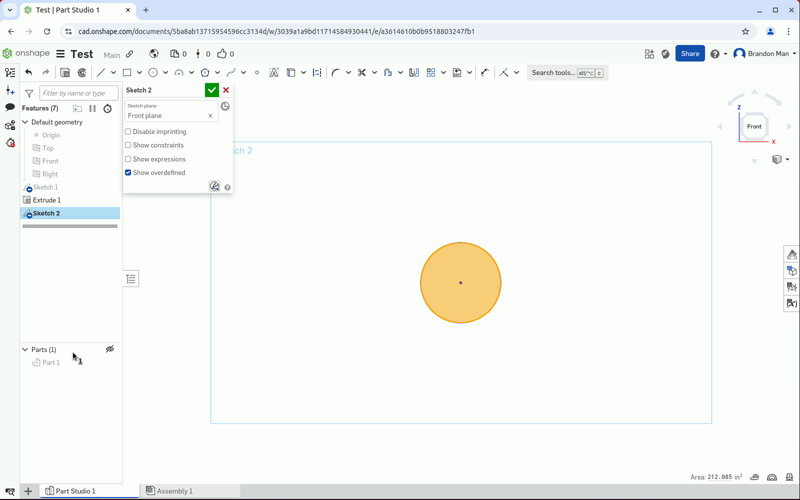
key(shift+y)
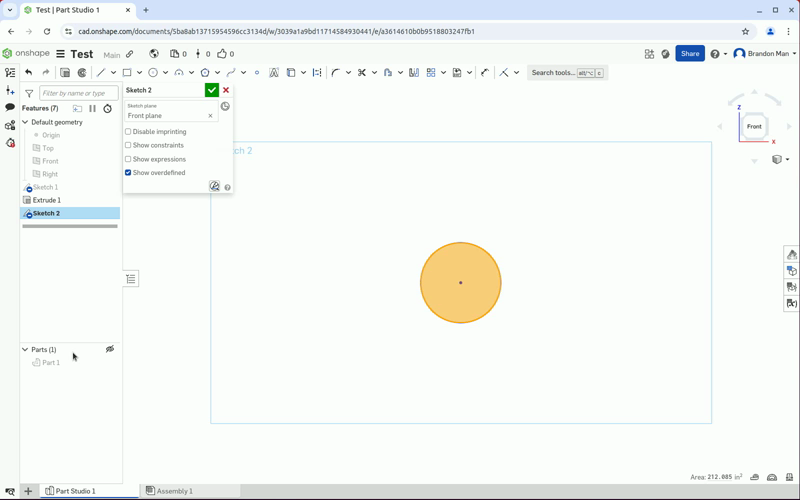
key(shift+e)
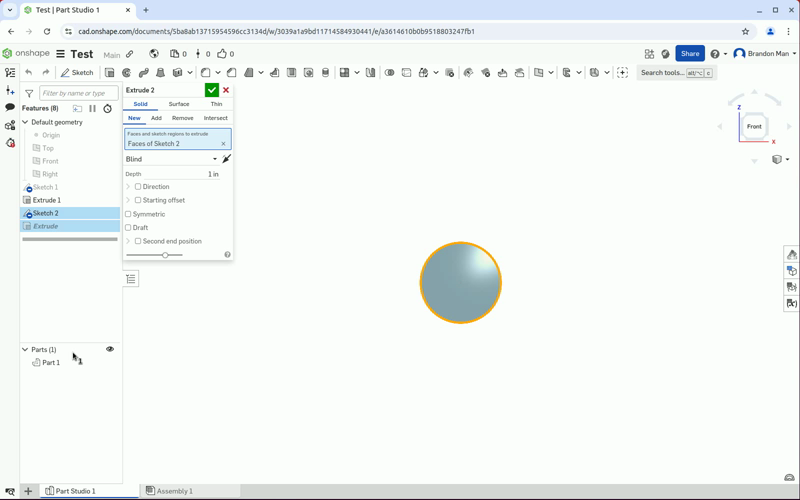
mouse_move(143, 106)
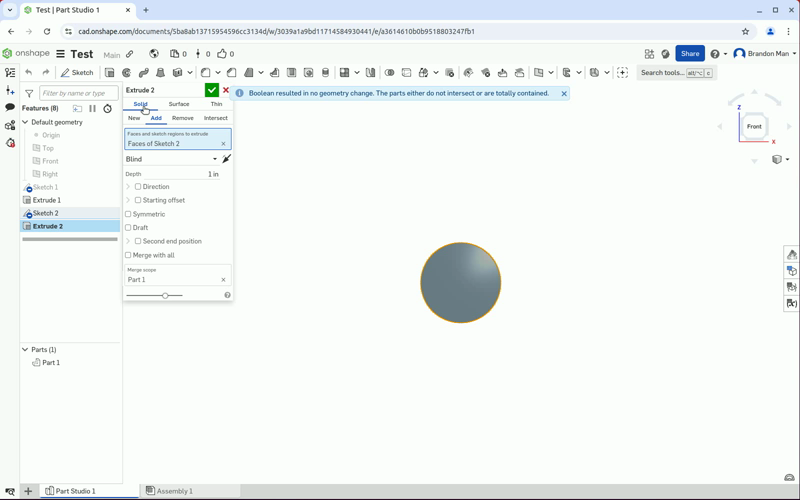
click(143, 106)
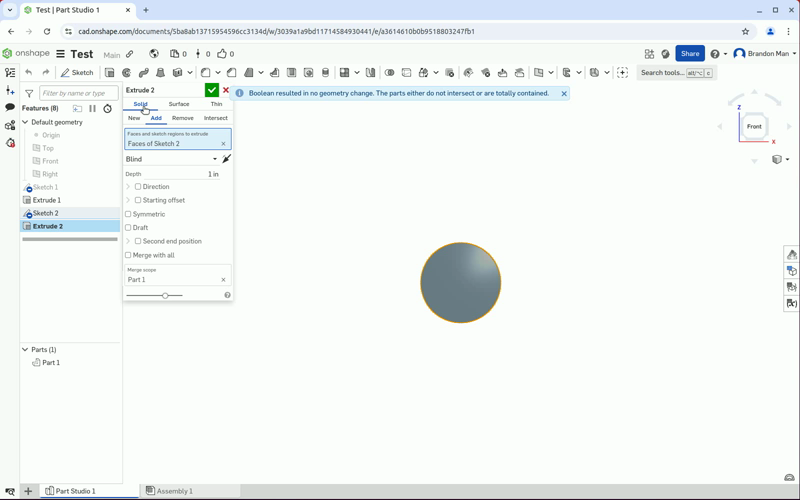
mouse_move(137, 120)
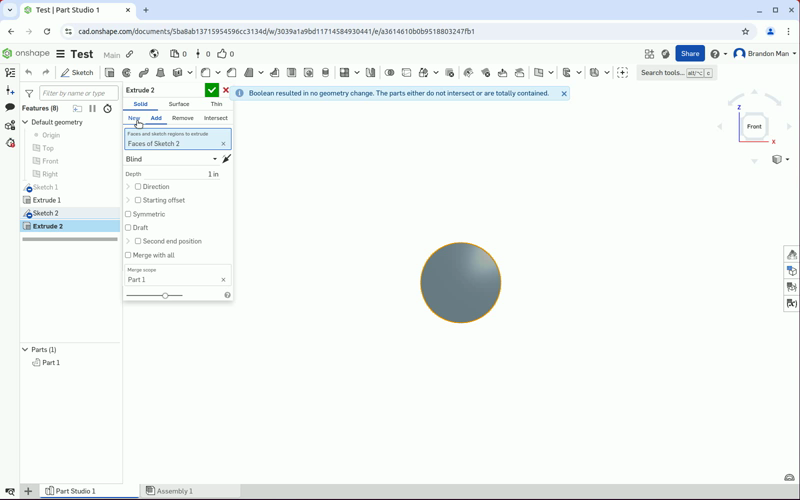
click(137, 120)
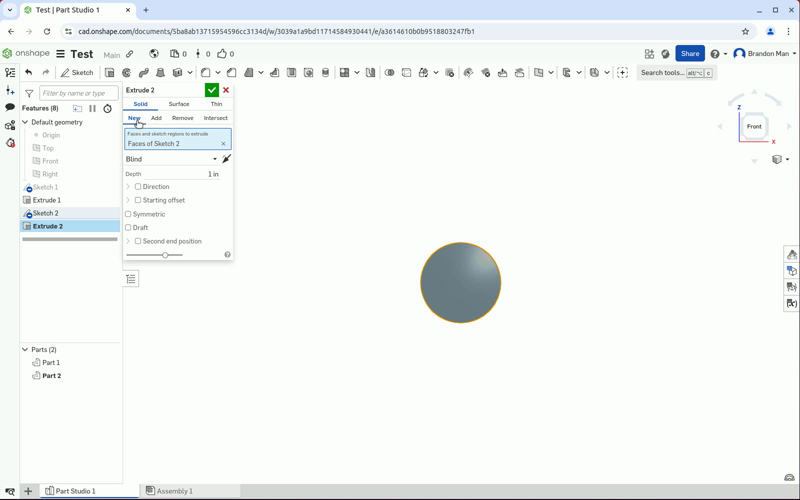
key(tab, 4)
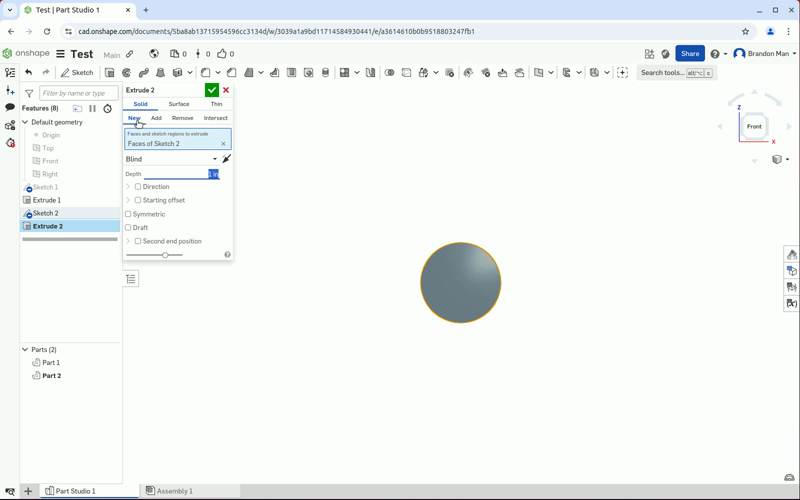
text(23.108)
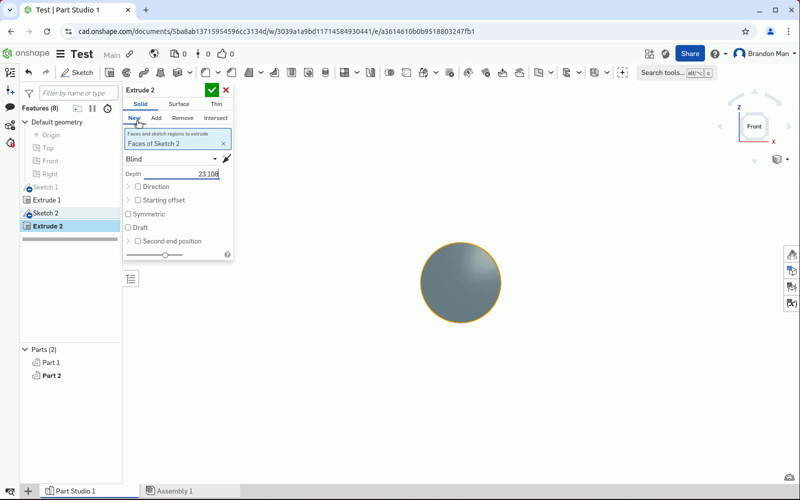
key(enter)
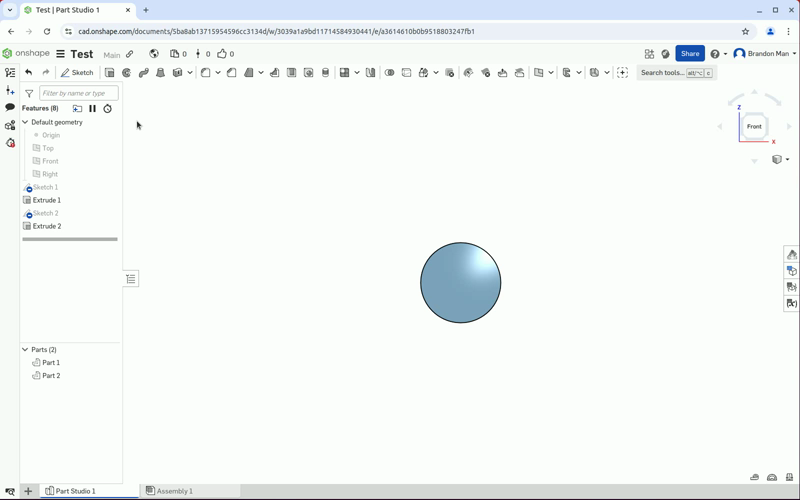
key(shift+h)
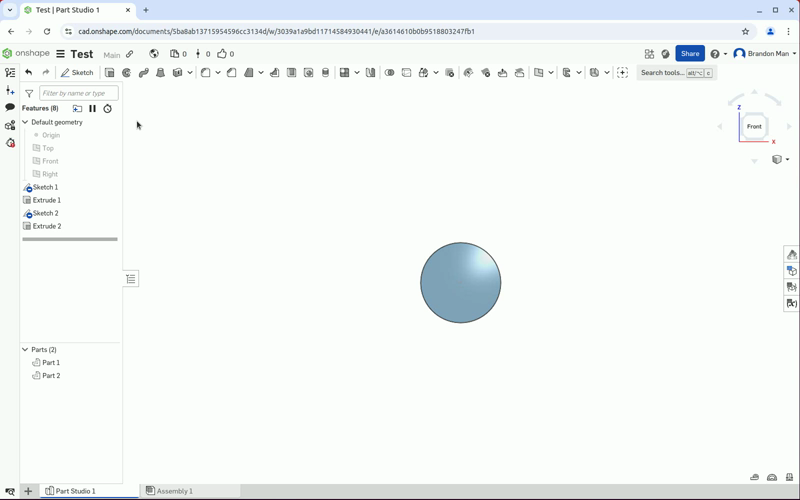
key(shift+h)
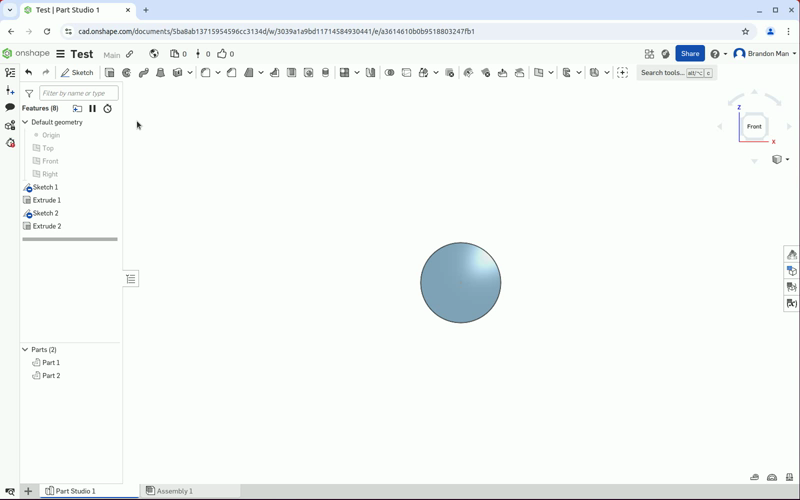
key(shift+7)
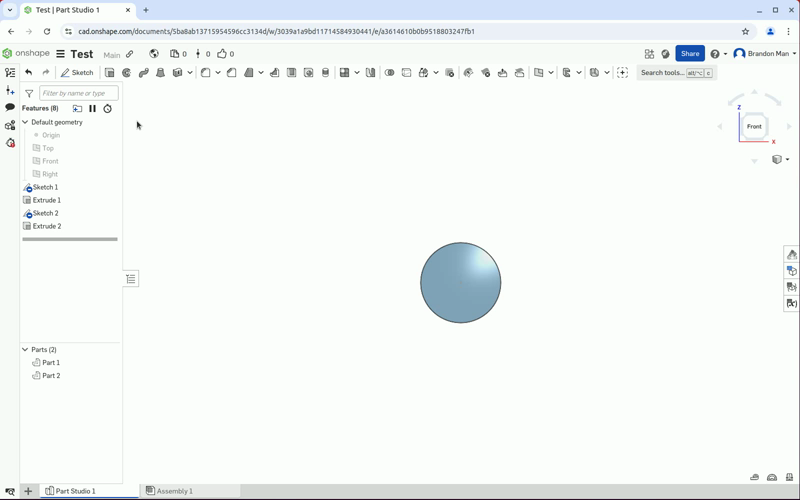
key(left, 2)
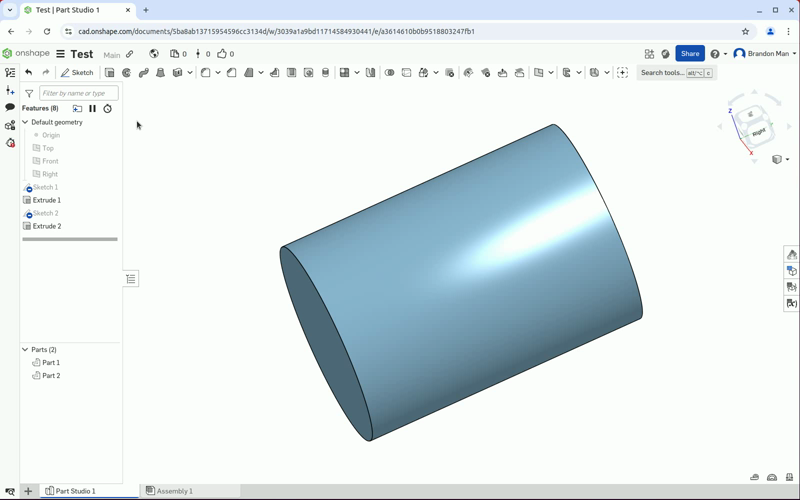
key(down, 2)
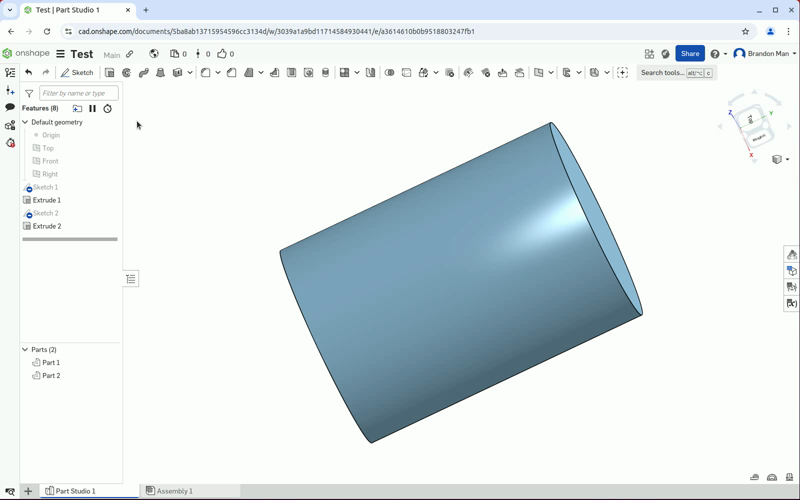
key(up, 2)
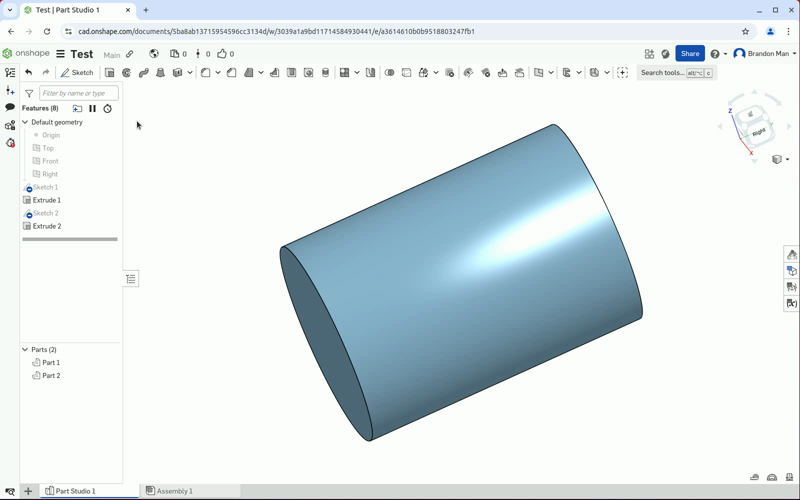
key(right, 2)
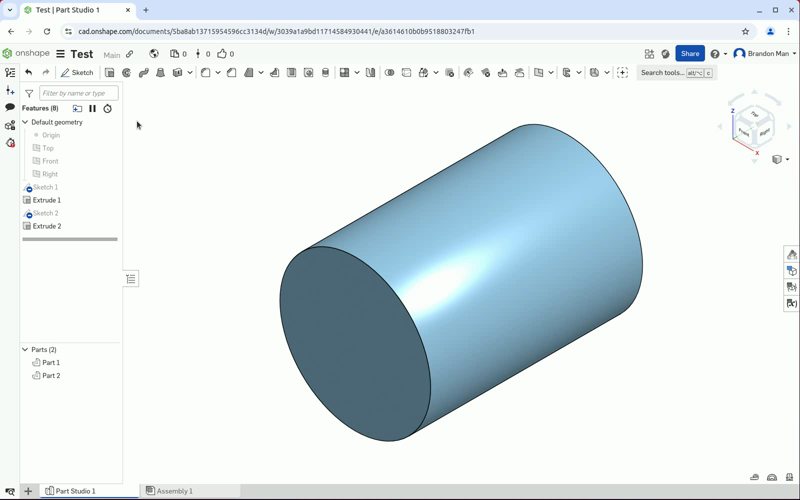
mouse_move(73, 189)
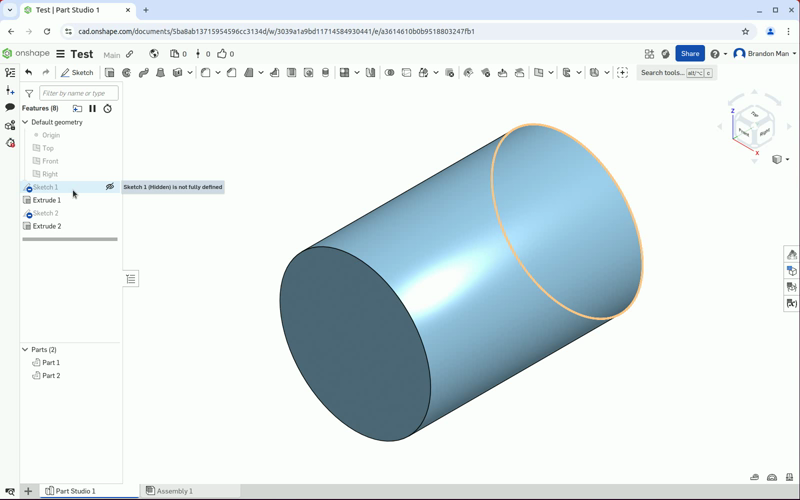
click(73, 189)